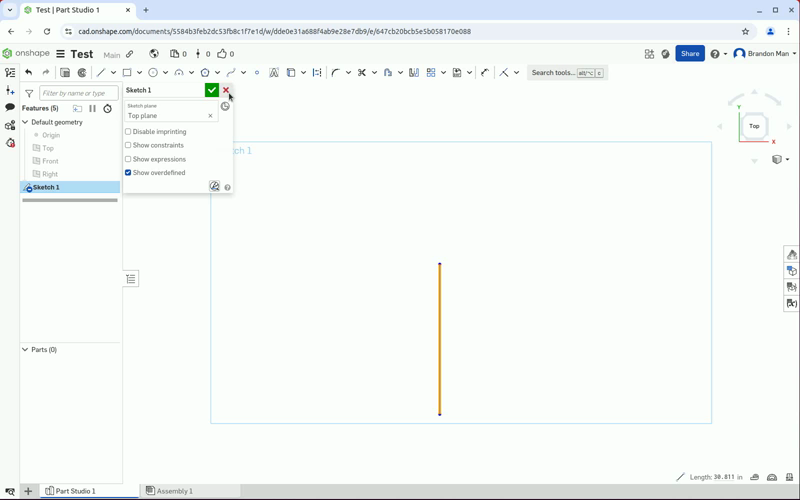
key(shift+h)
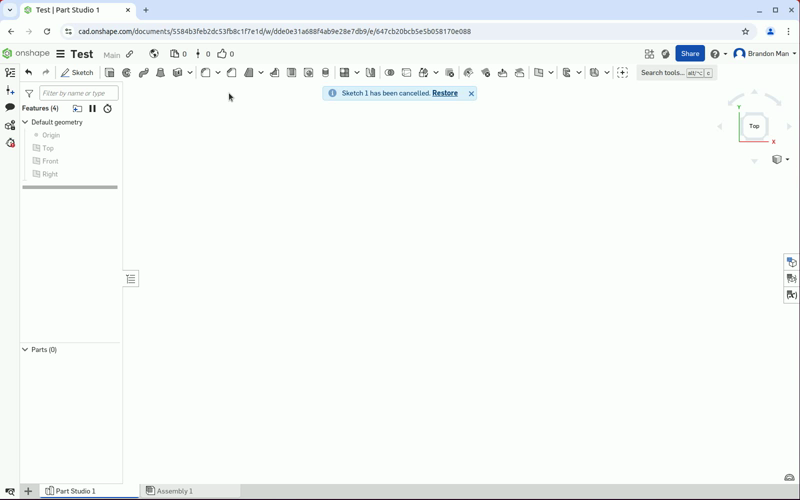
mouse_move(73, 352)
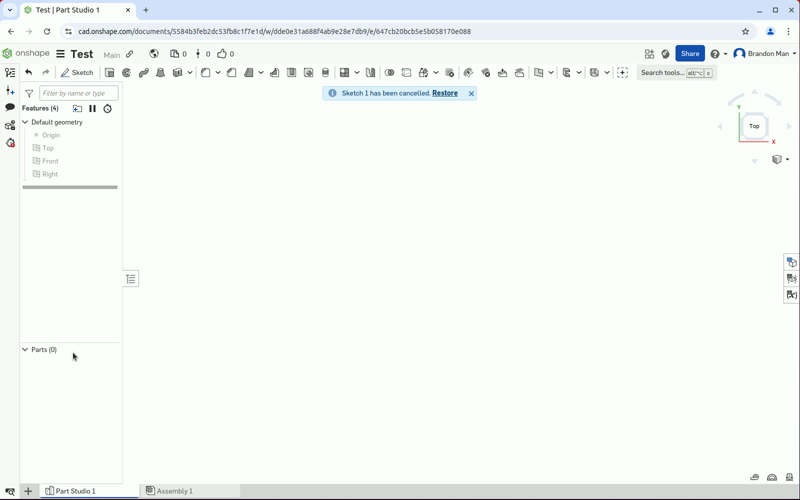
key(y)
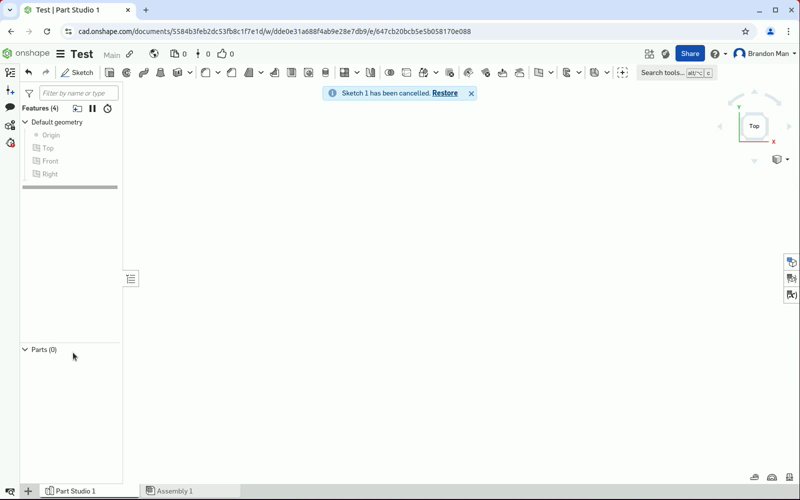
key(shift+p)
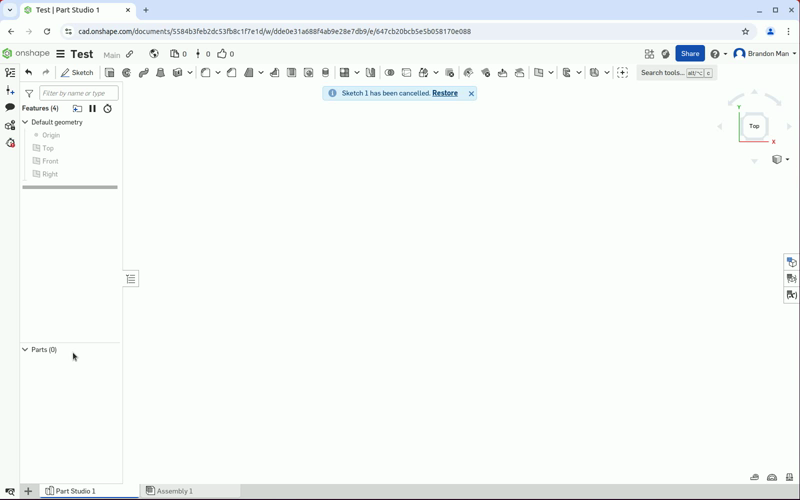
key(space)
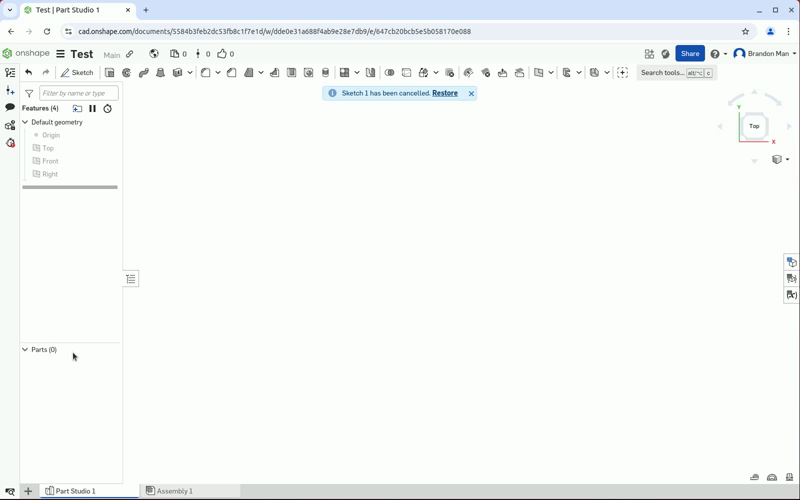
key_down(shift)
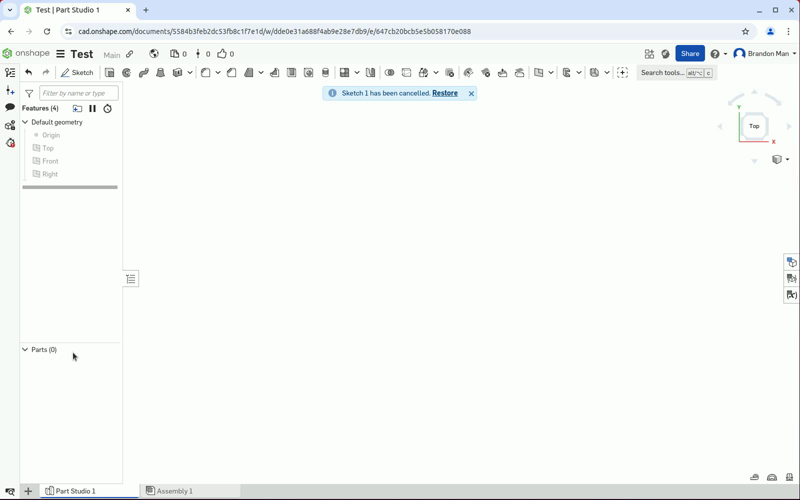
key(up)
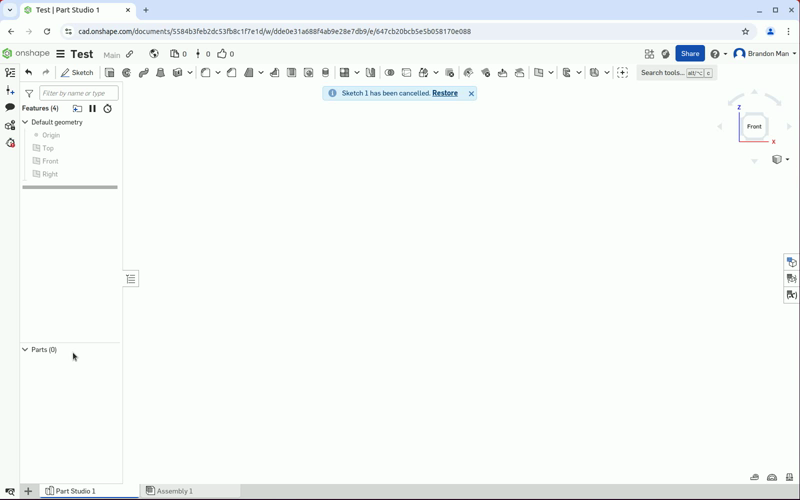
key_up(shift)
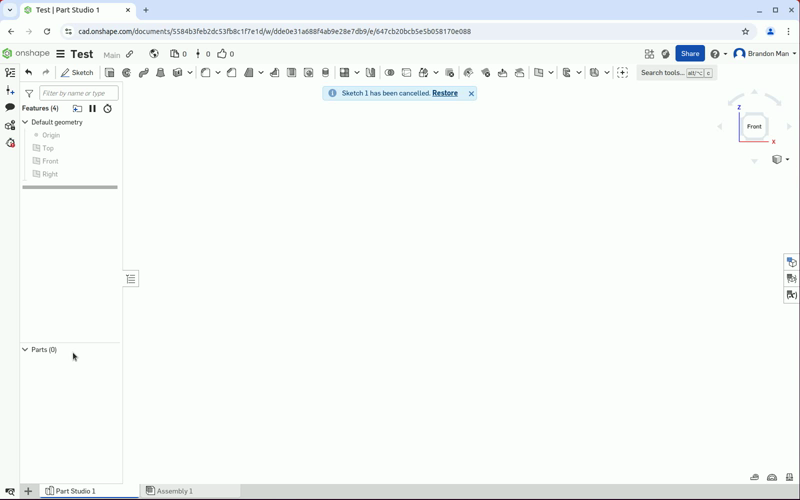
mouse_move(73, 352)
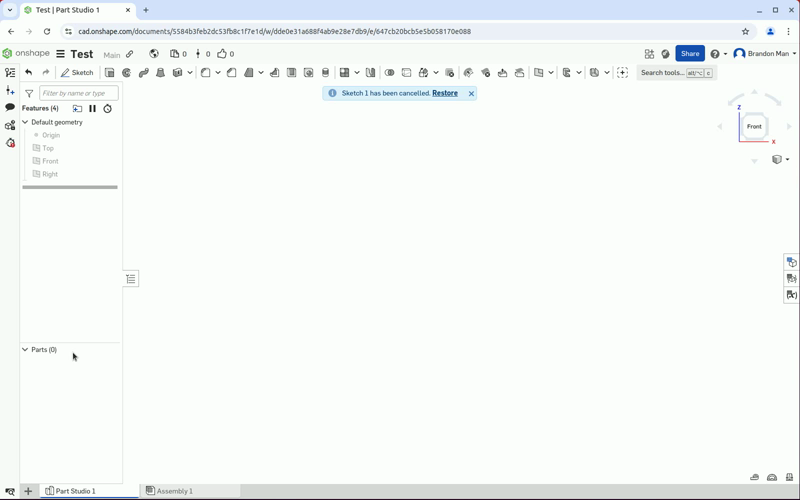
key(shift+y)
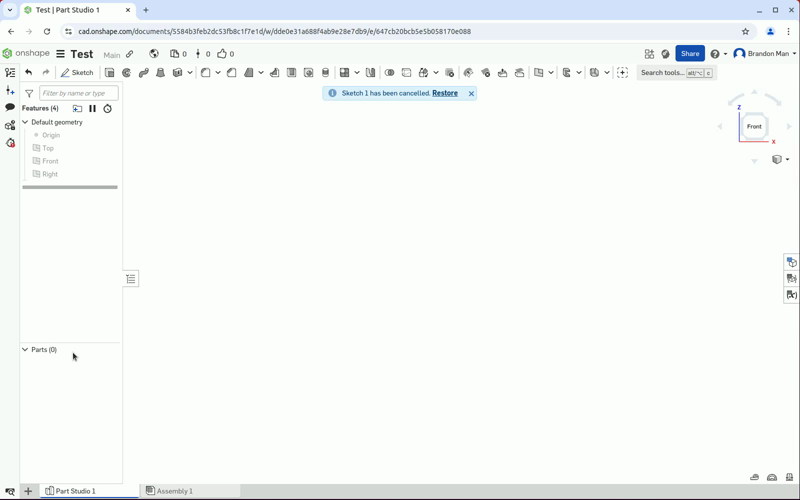
key(shift+s)
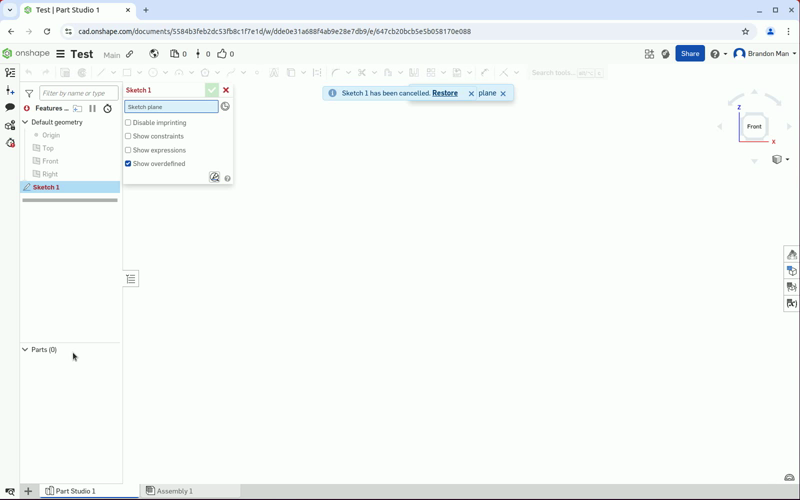
mouse_move(73, 163)
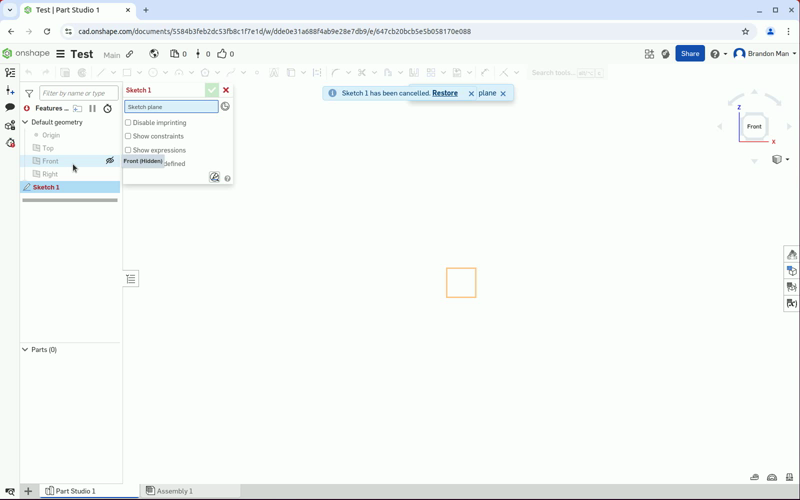
click(73, 163)
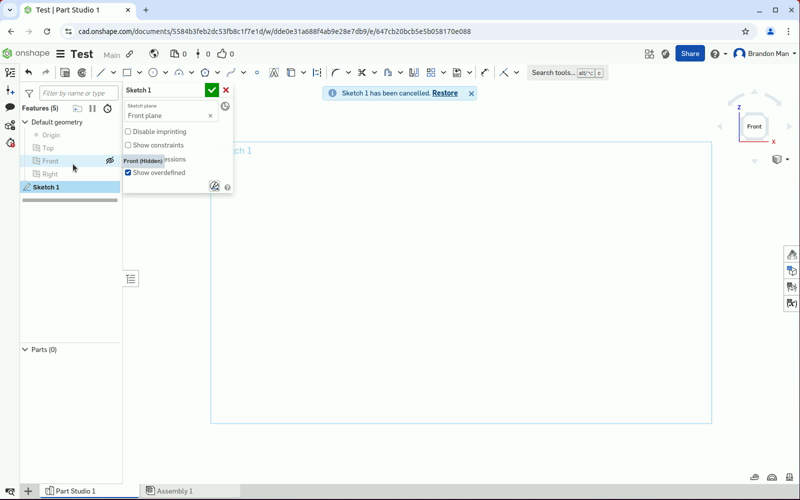
mouse_move(73, 352)
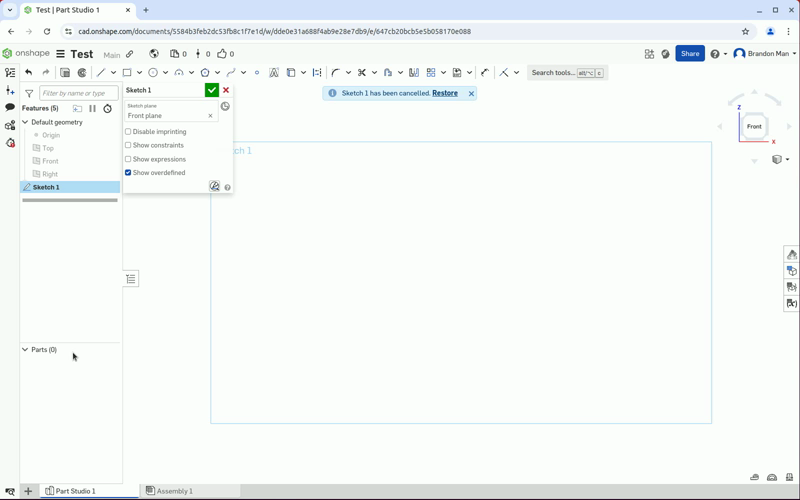
key(y)
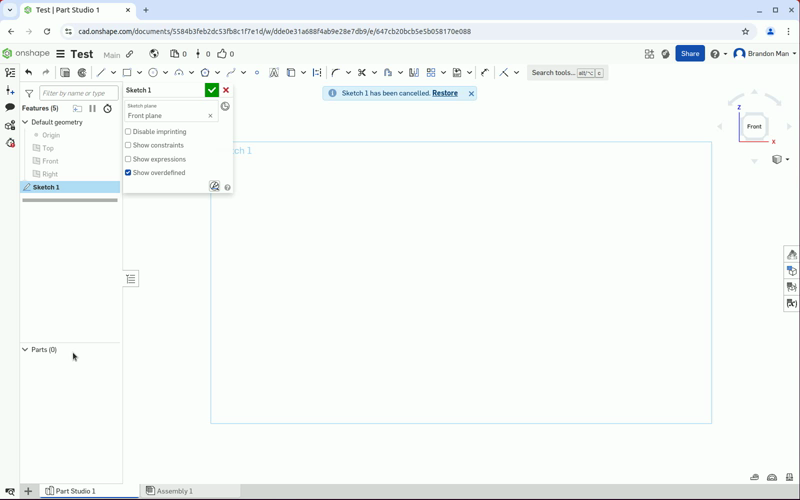
key(c)
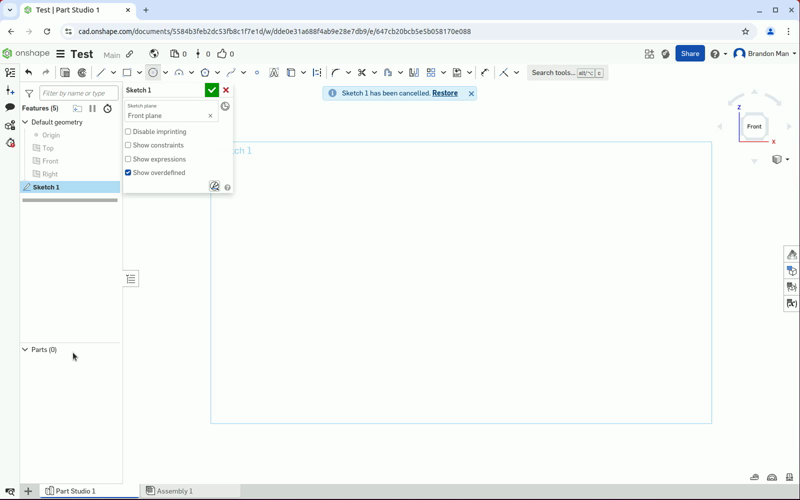
key_down(shift)
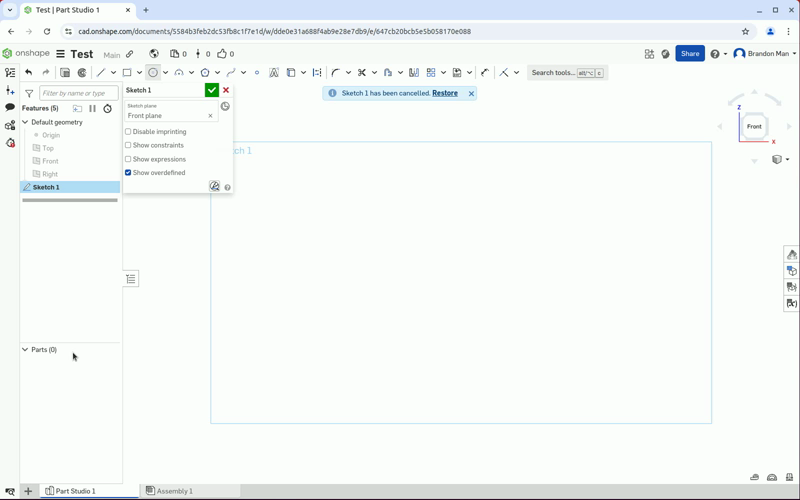
mouse_move(461, 282)
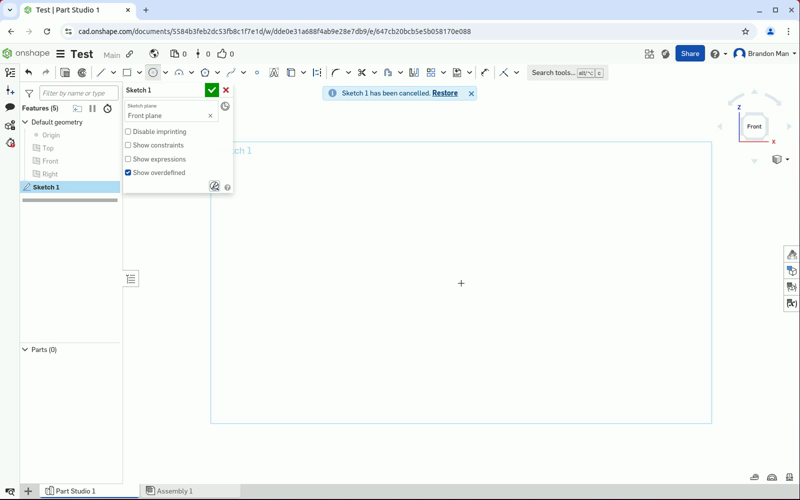
click(461, 282)
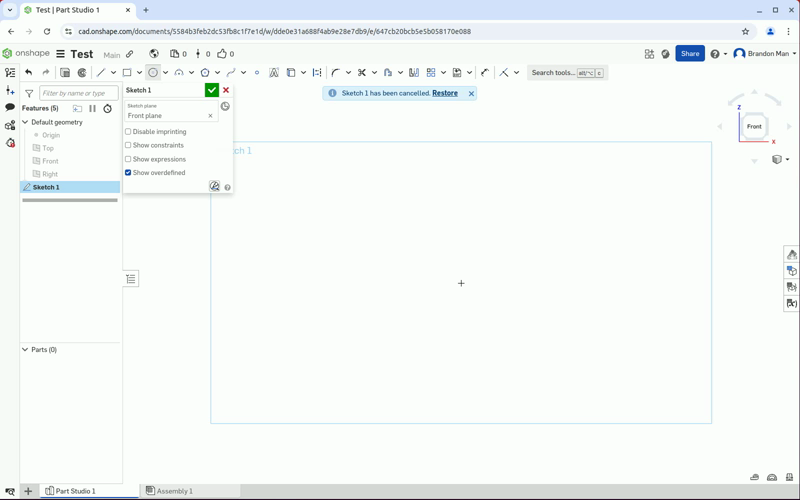
key_up(shift)
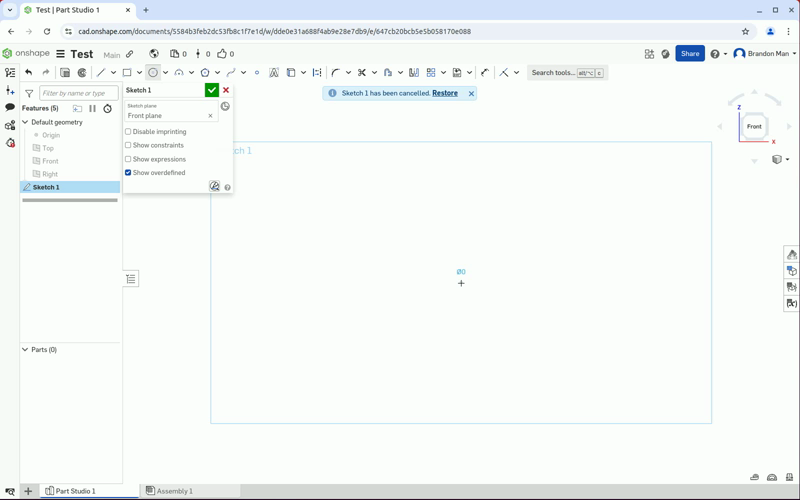
mouse_move(516, 282)
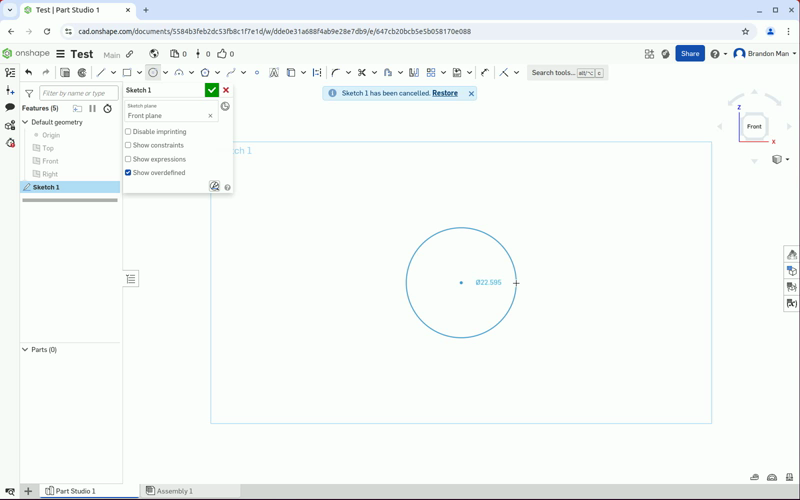
click(516, 282)
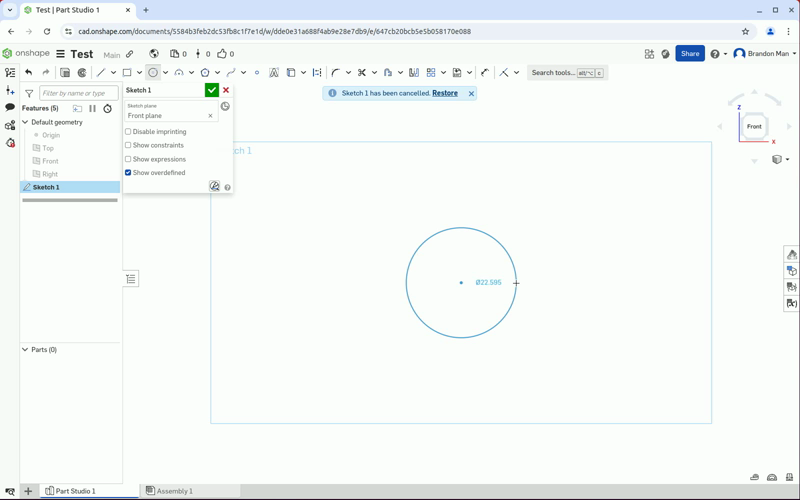
key(esc)
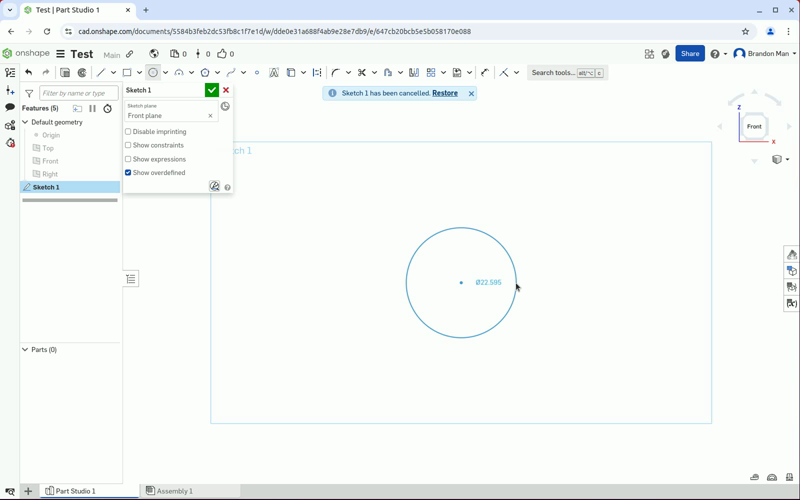
mouse_move(450, 302)
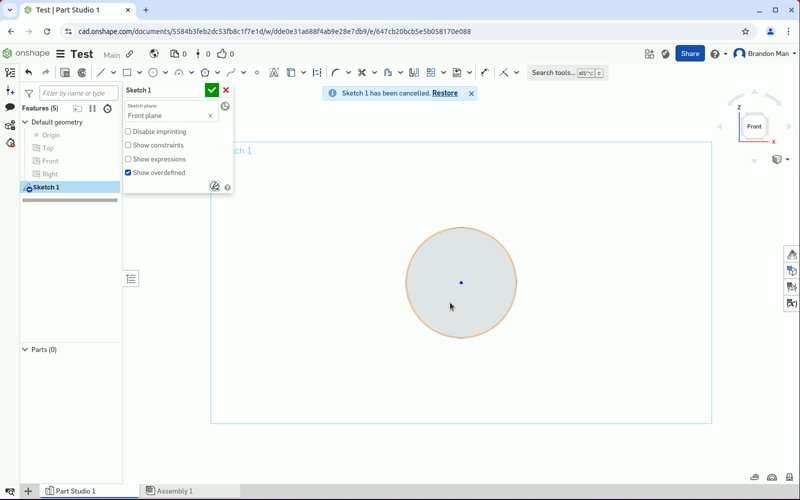
click(450, 302)
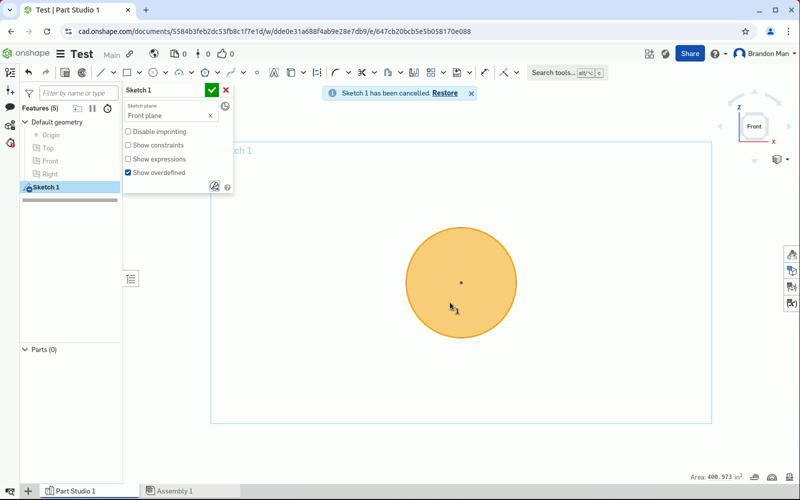
mouse_move(73, 352)
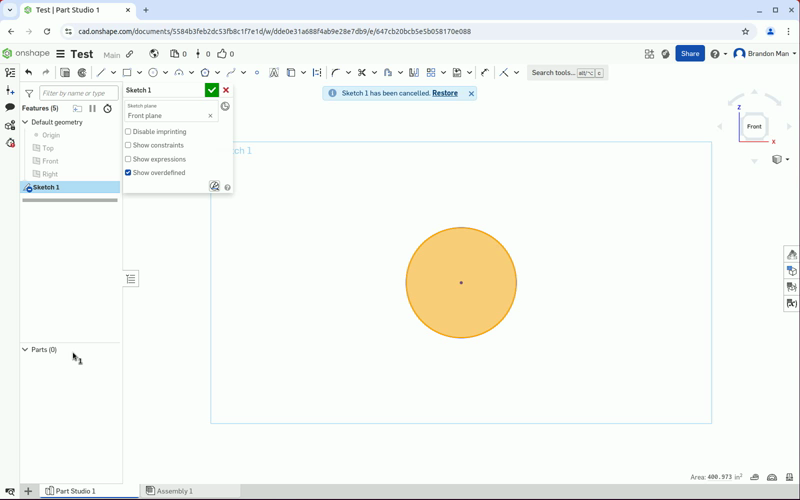
key(shift+y)
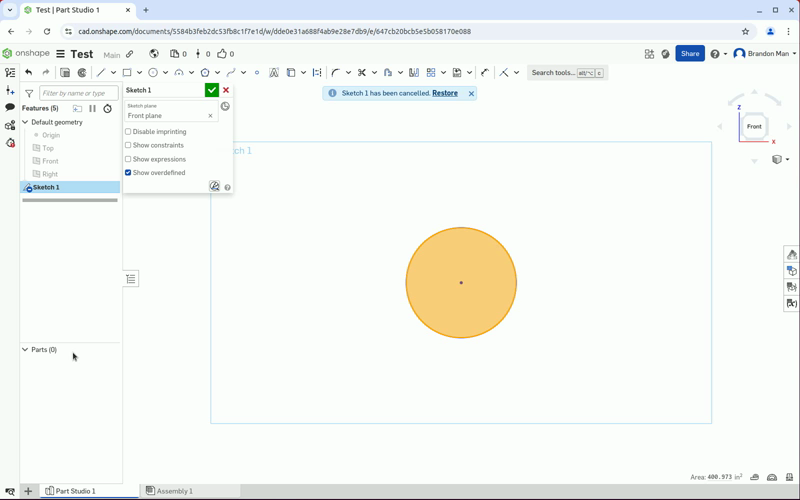
key(shift+e)
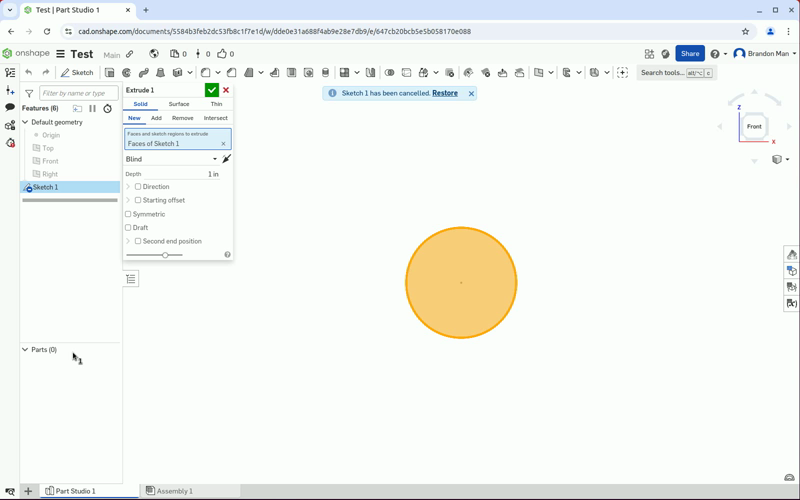
mouse_move(143, 106)
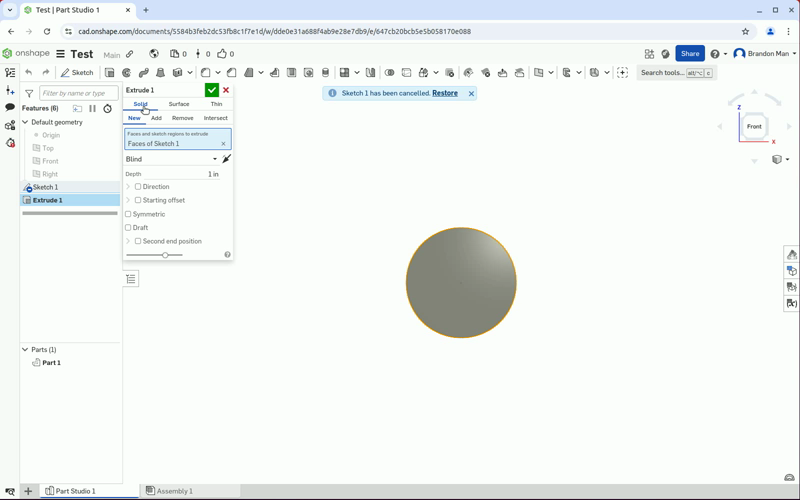
click(143, 106)
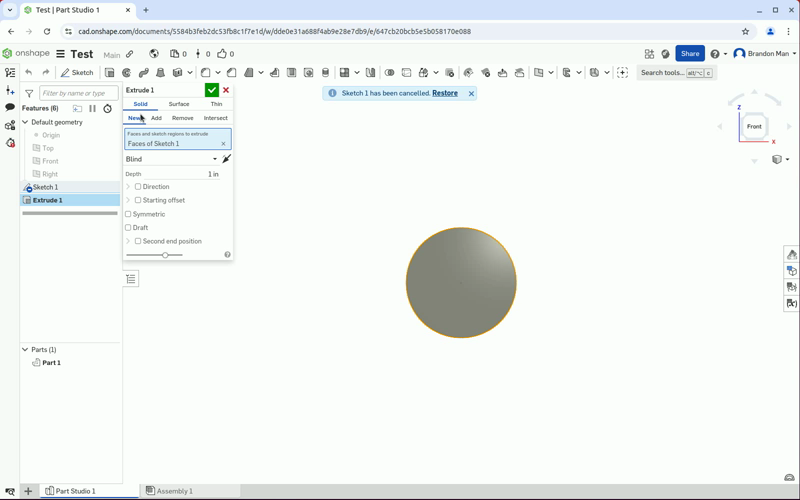
mouse_move(137, 120)
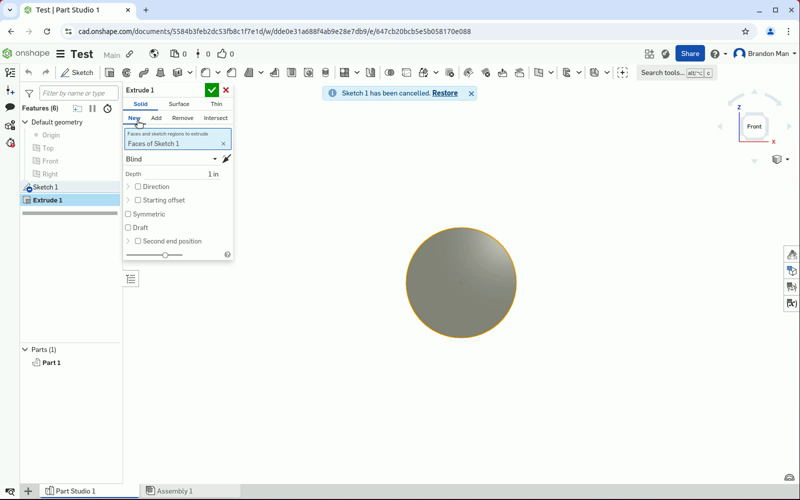
click(137, 120)
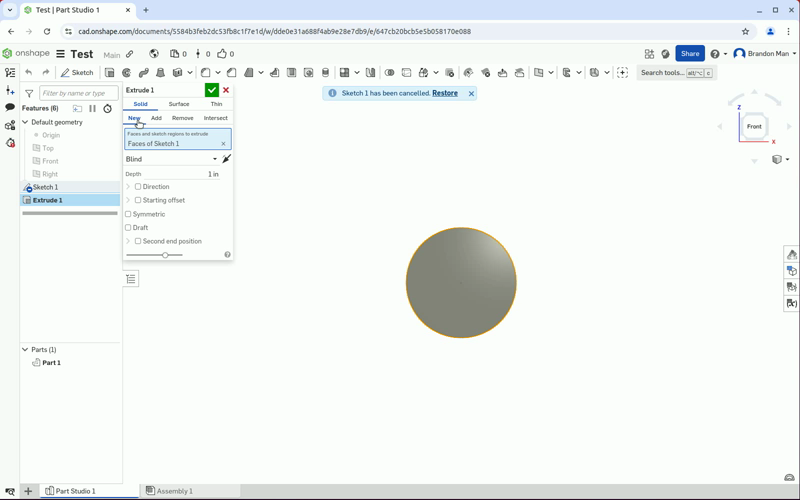
key(tab, 4)
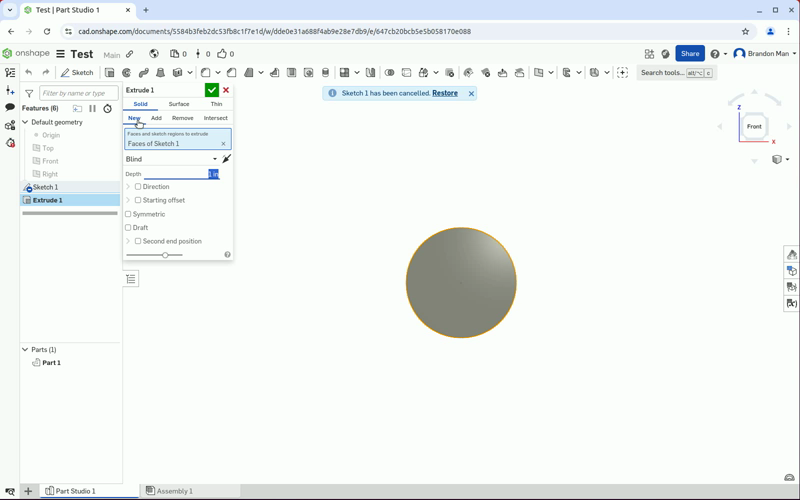
text(23.108)
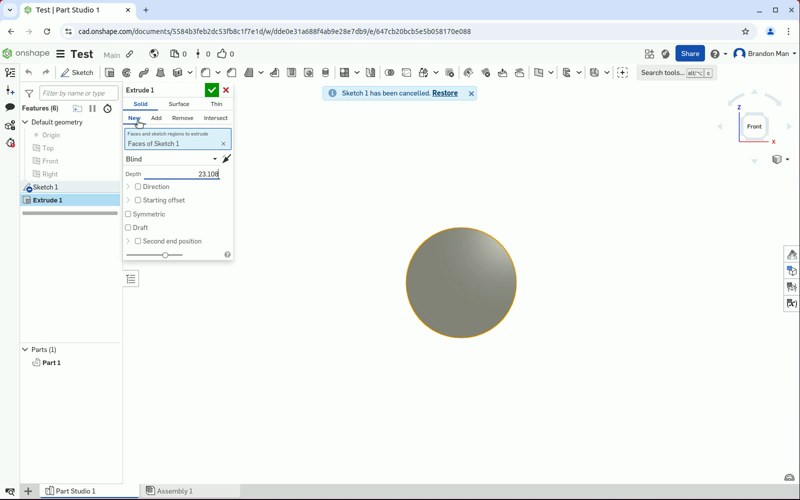
key(enter)
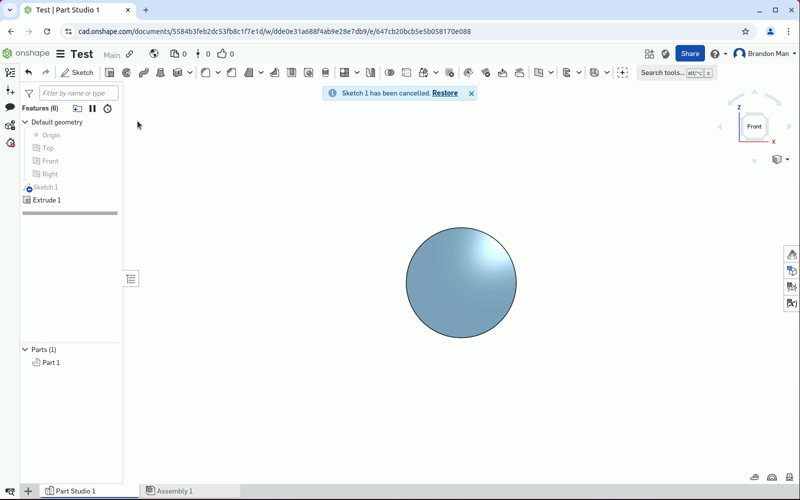
key(shift+h)
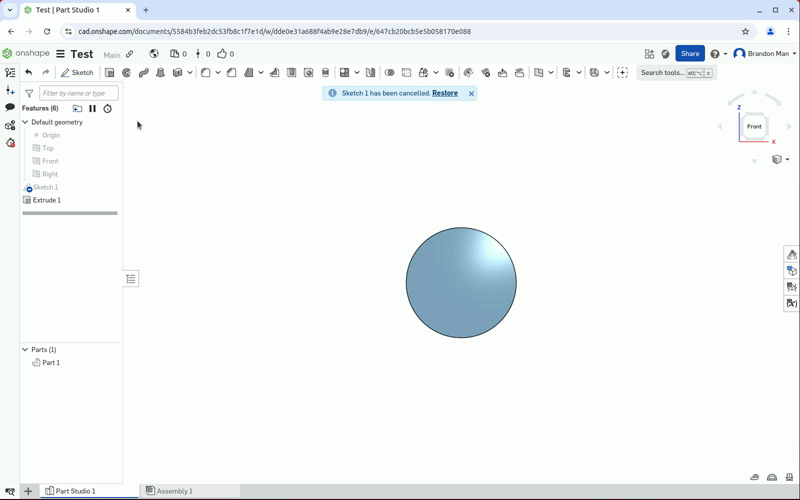
key(shift+h)
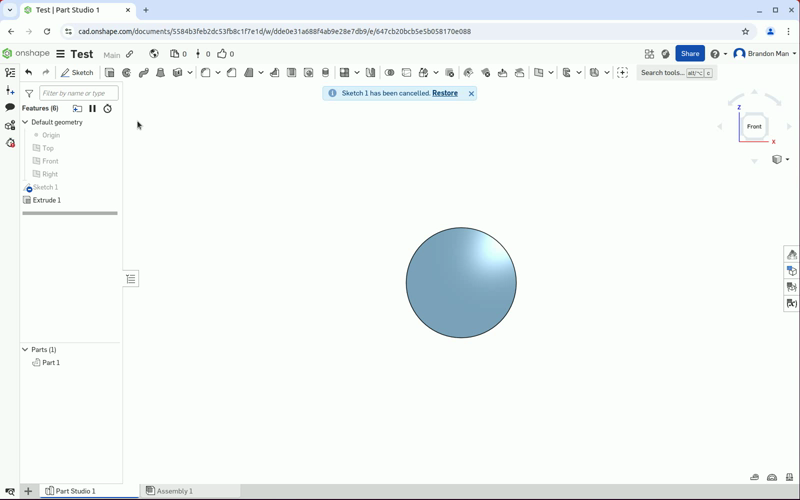
mouse_move(73, 189)
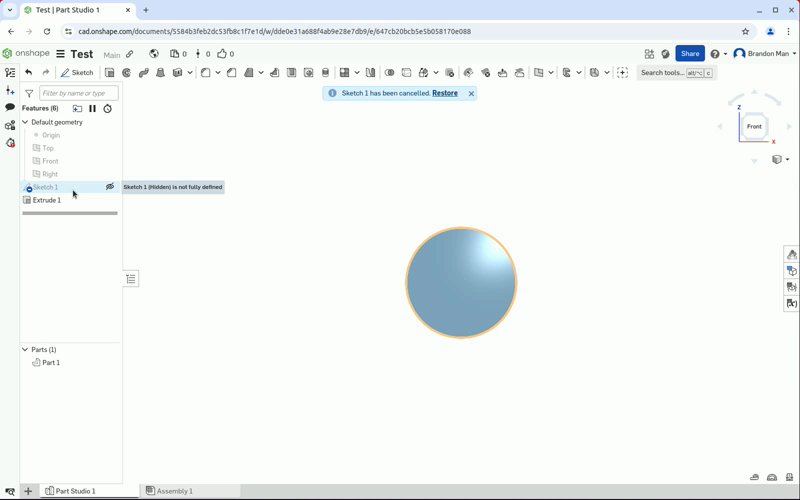
click(73, 189)
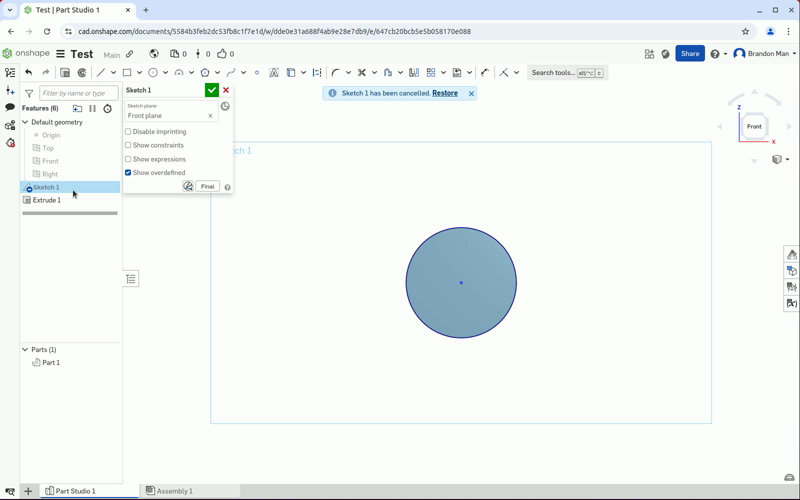
mouse_move(229, 92)
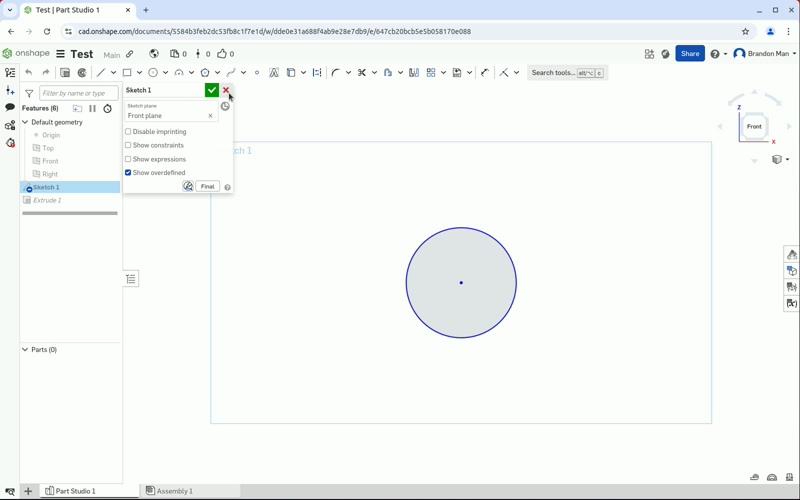
click(229, 92)
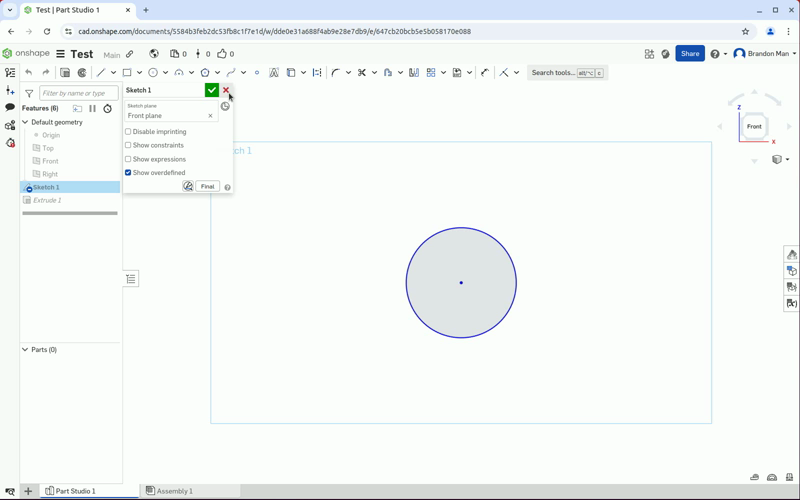
key(shift+s)
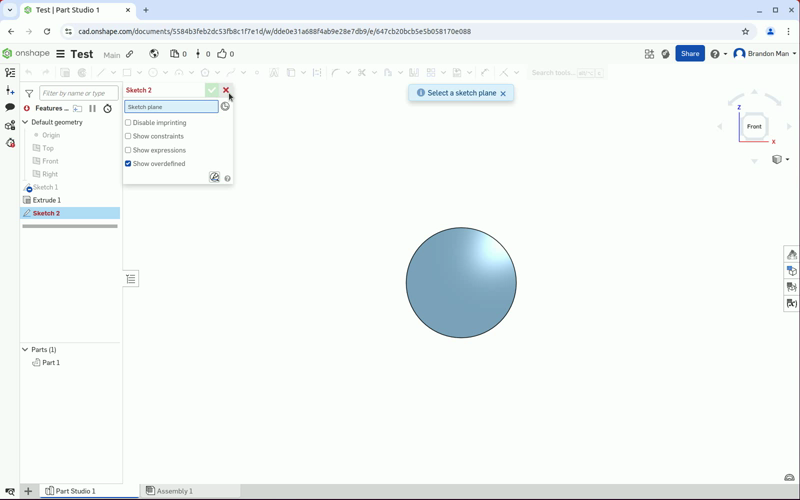
mouse_move(73, 163)
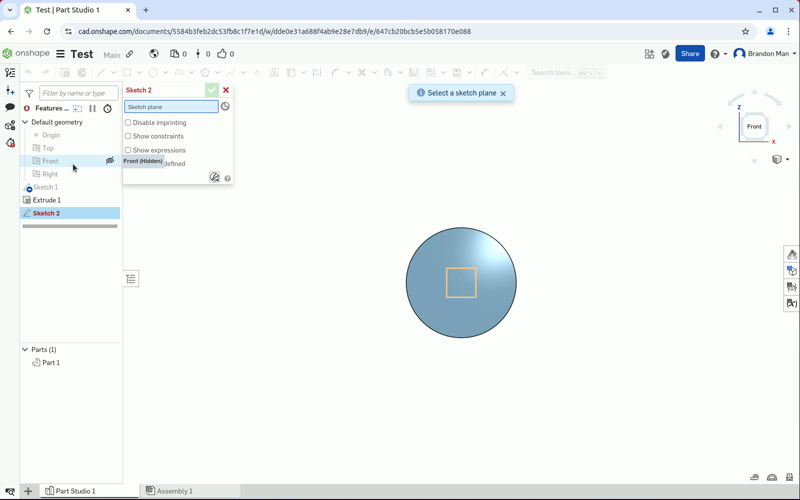
click(73, 163)
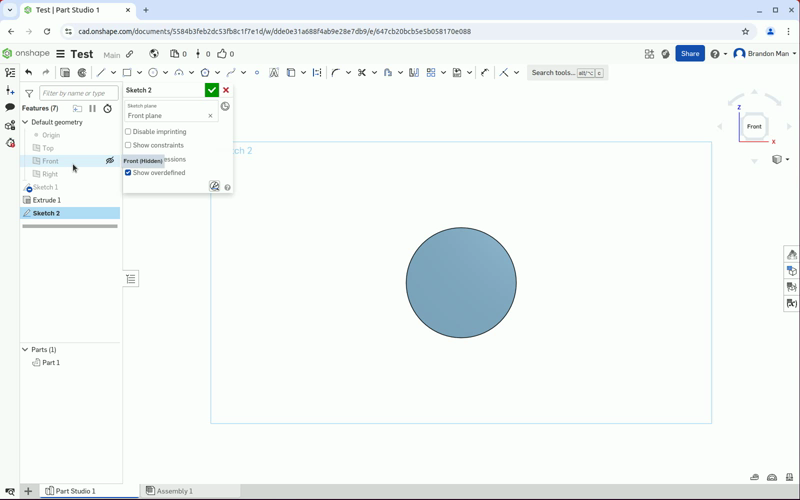
mouse_move(73, 352)
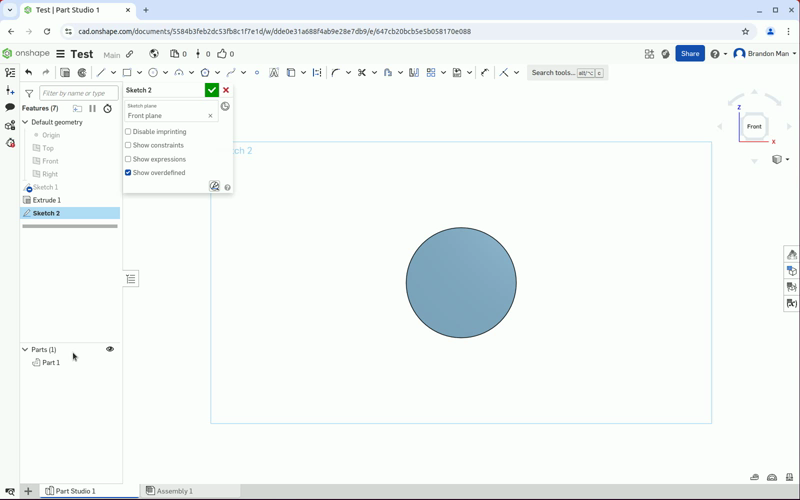
key(y)
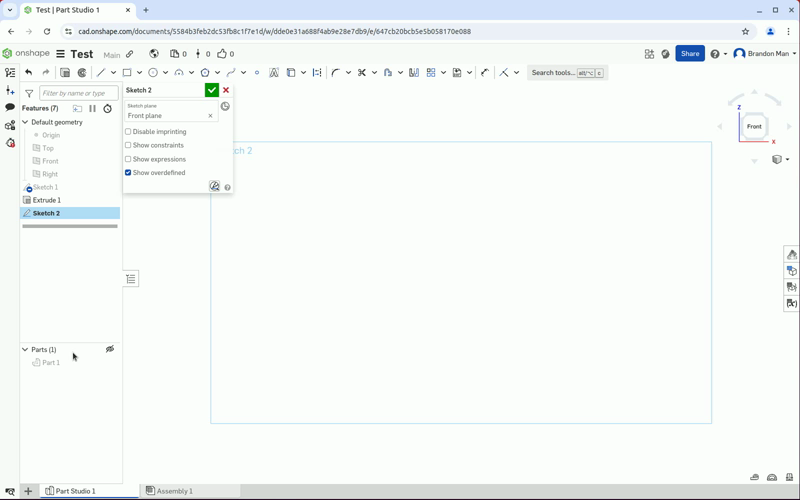
key(c)
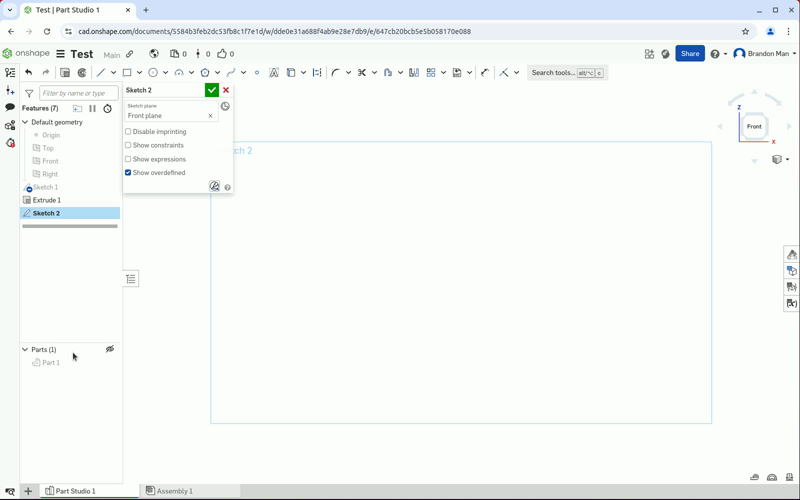
key_down(shift)
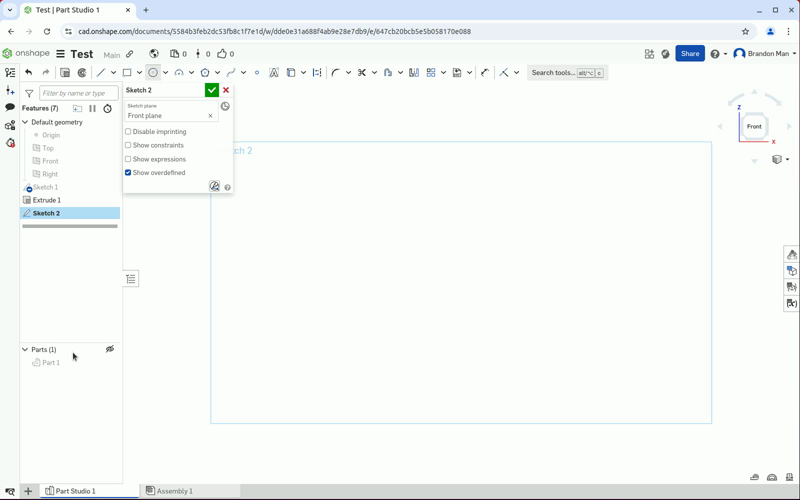
mouse_move(461, 282)
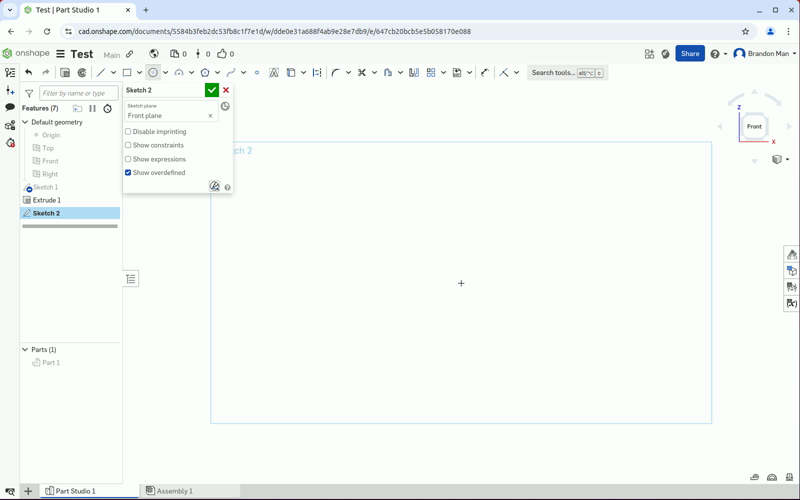
click(461, 282)
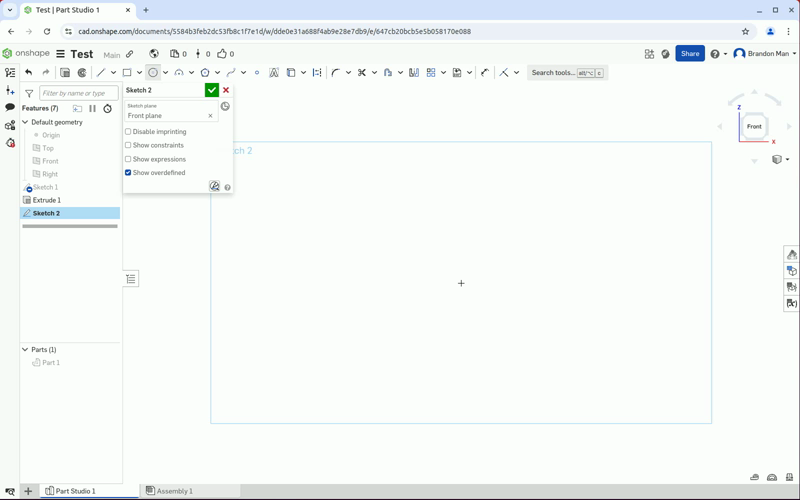
key_up(shift)
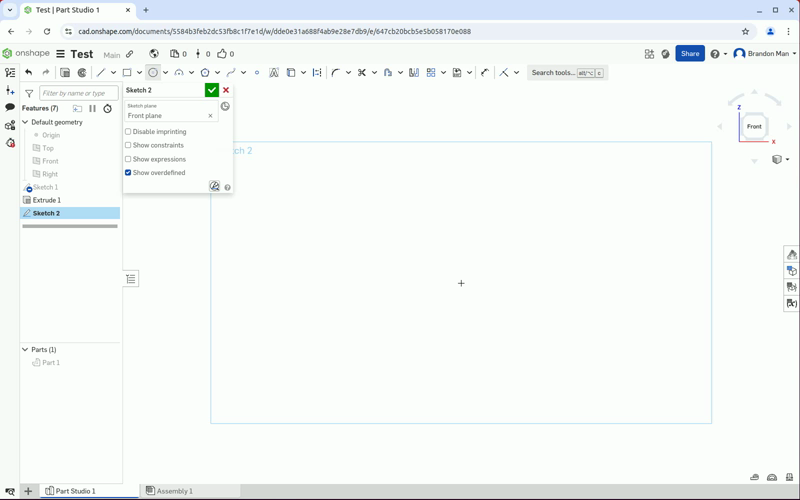
mouse_move(516, 282)
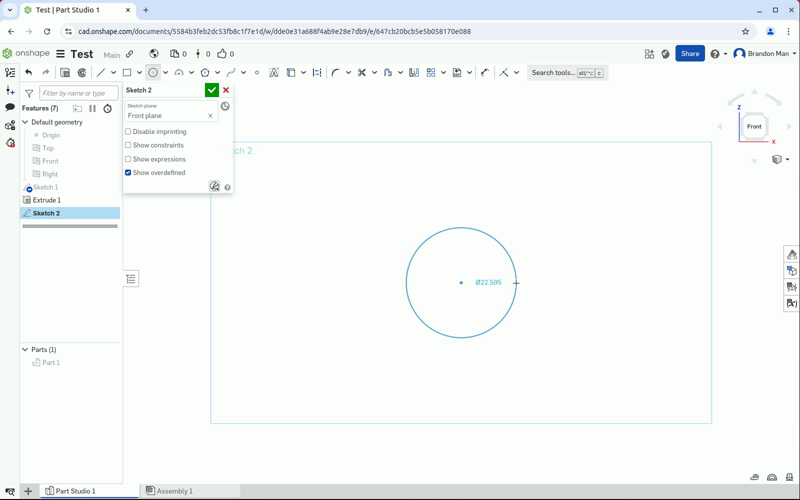
click(516, 282)
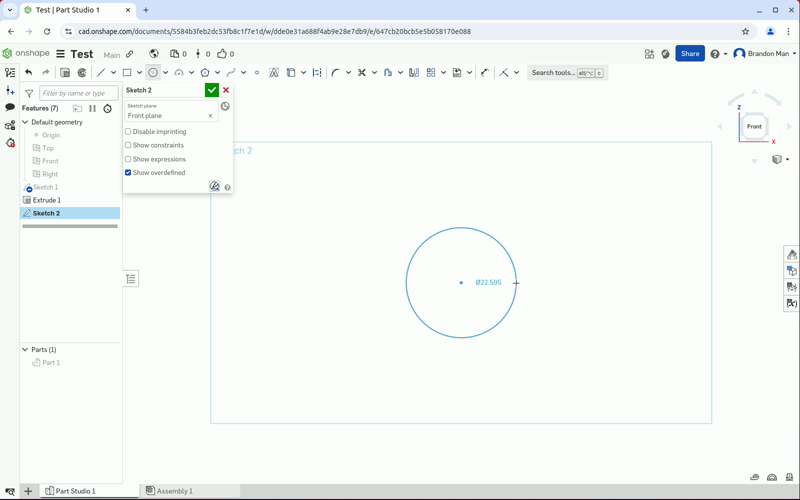
key(esc)
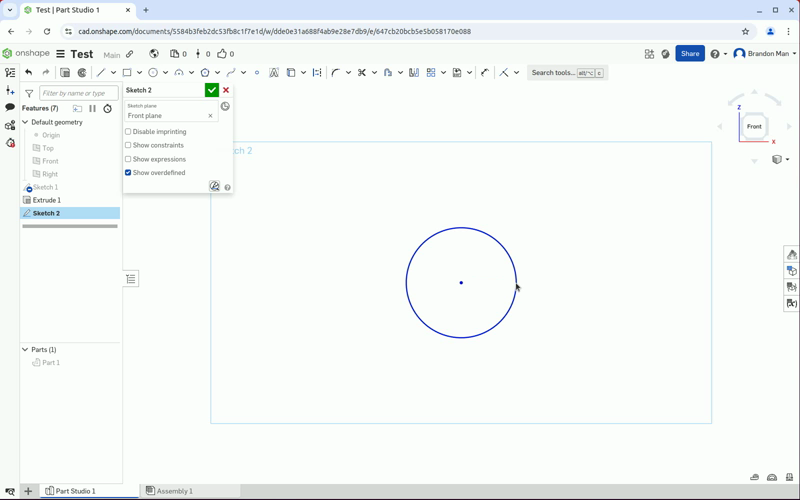
mouse_move(464, 327)
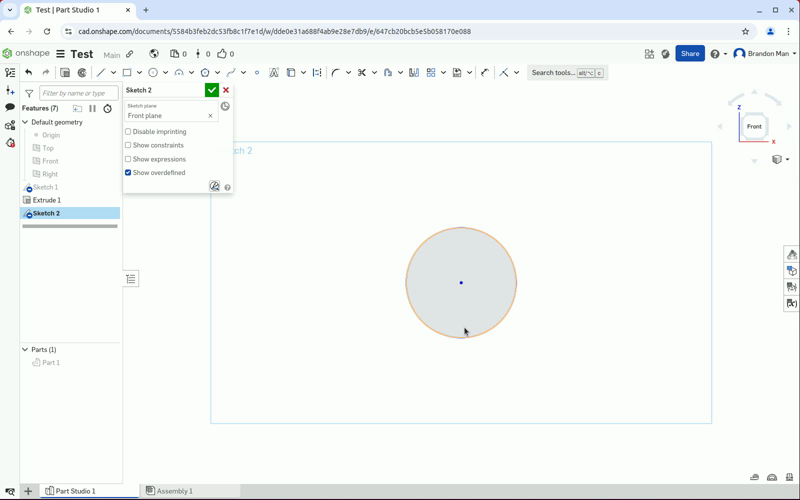
click(464, 327)
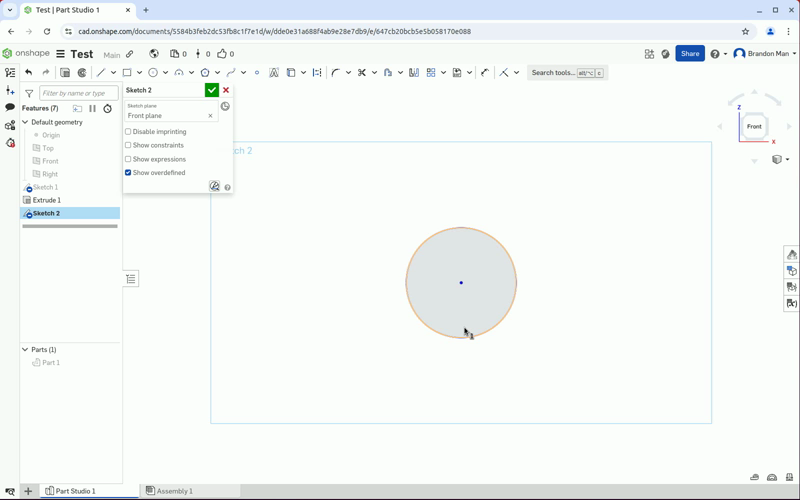
mouse_move(73, 352)
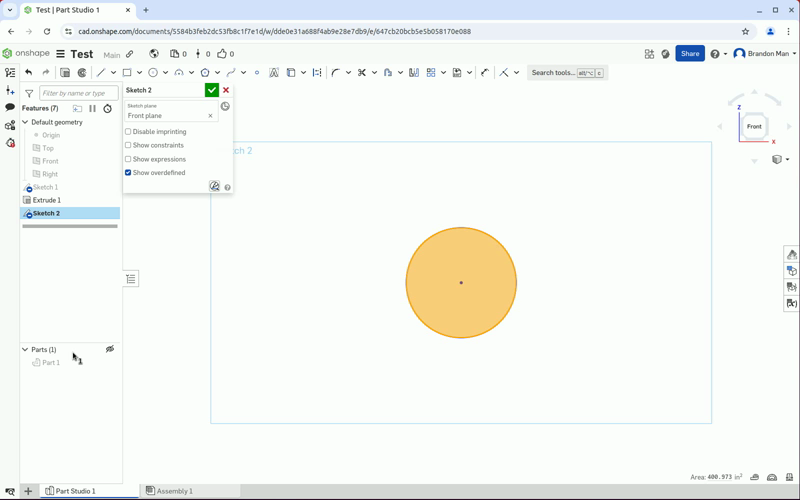
key(shift+y)
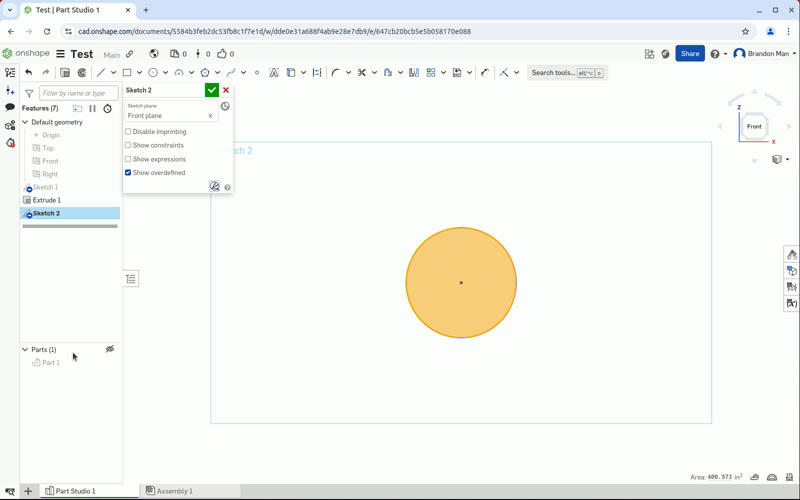
key(shift+e)
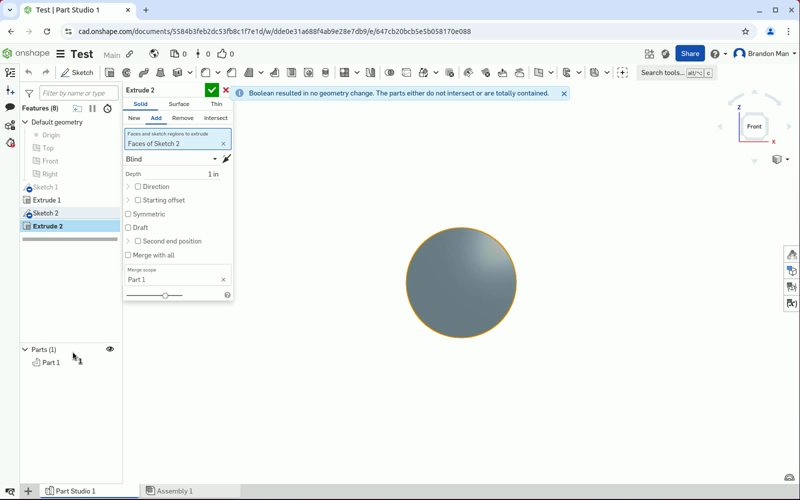
mouse_move(143, 106)
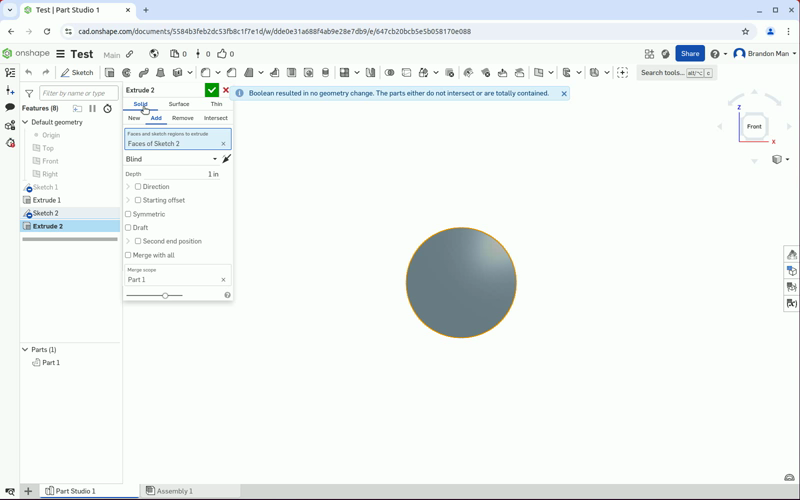
click(143, 106)
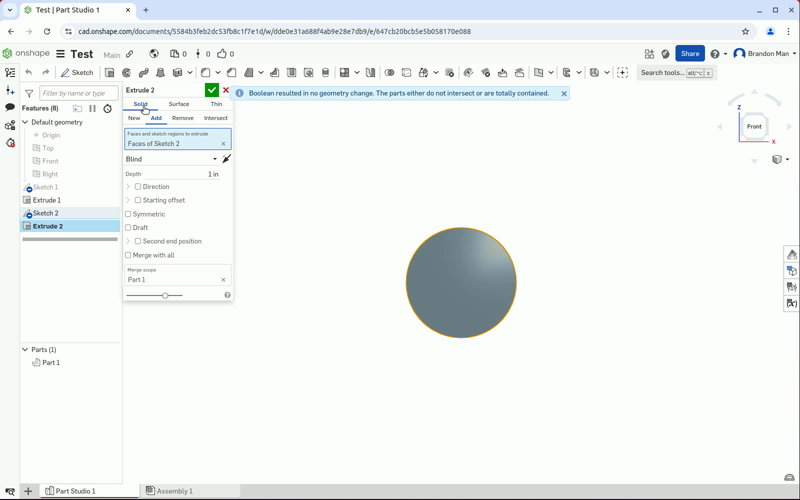
mouse_move(137, 120)
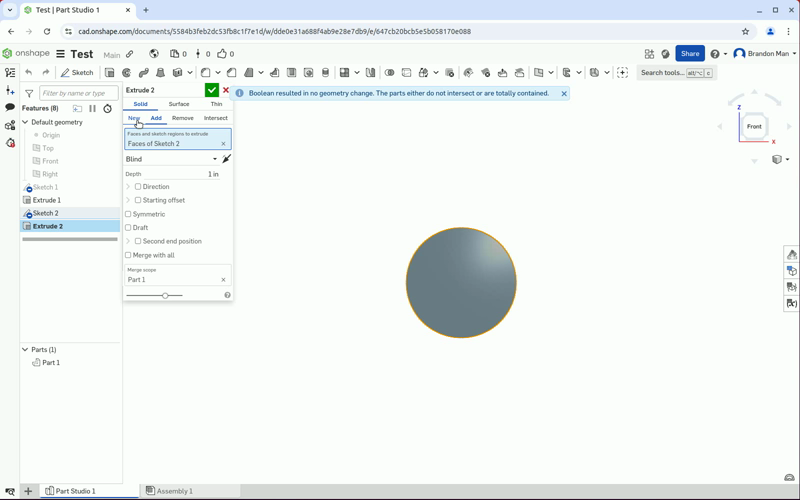
click(137, 120)
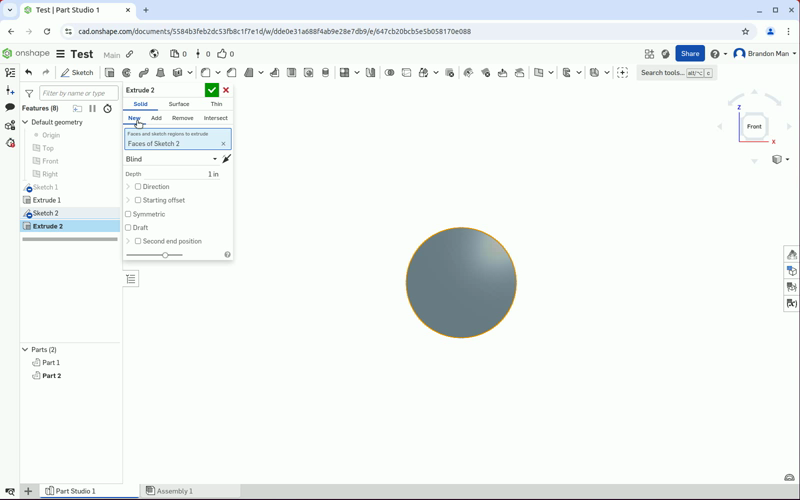
key(tab, 4)
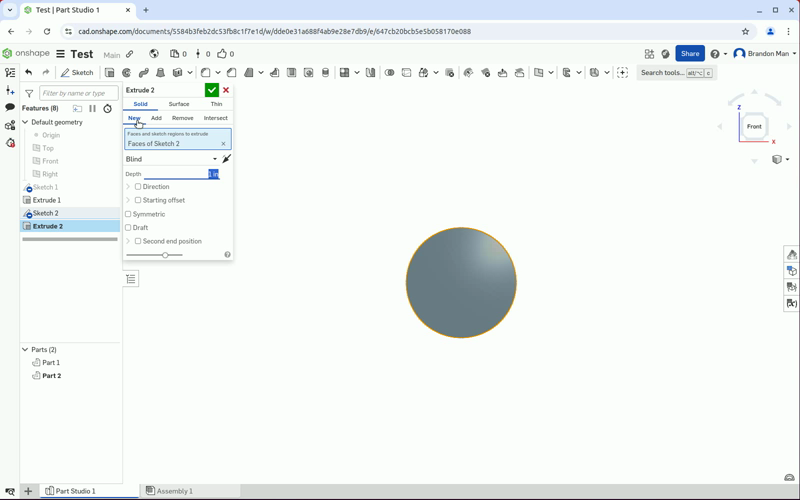
text(23.108)
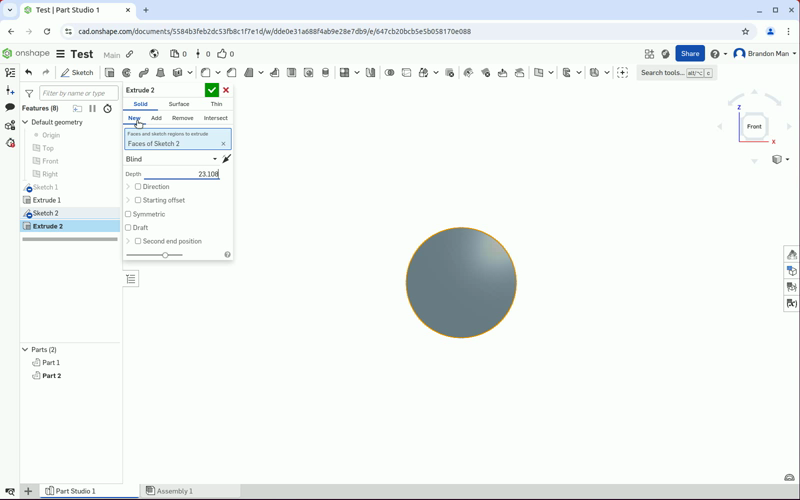
key(enter)
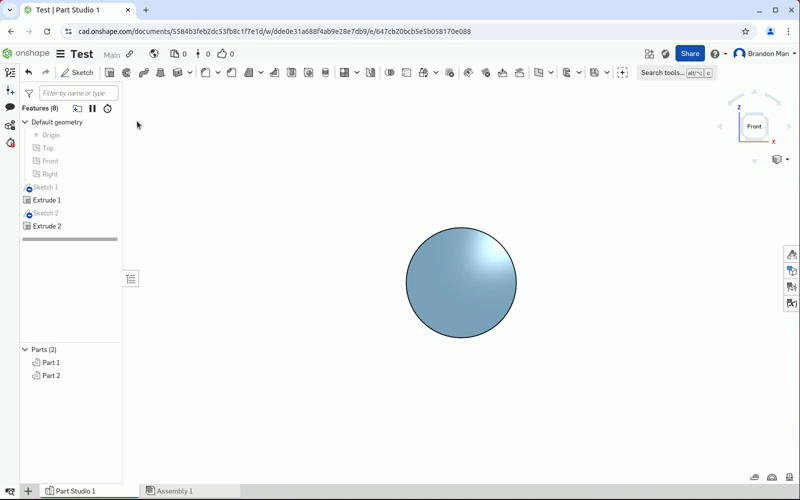
key(shift+h)
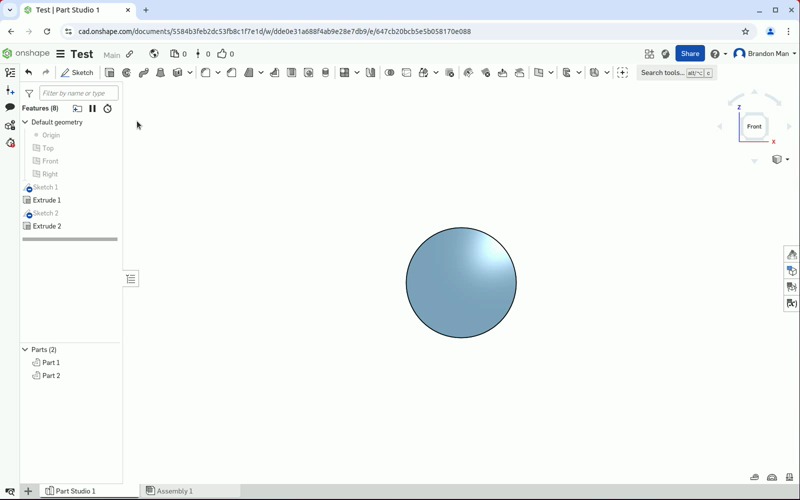
key(shift+h)
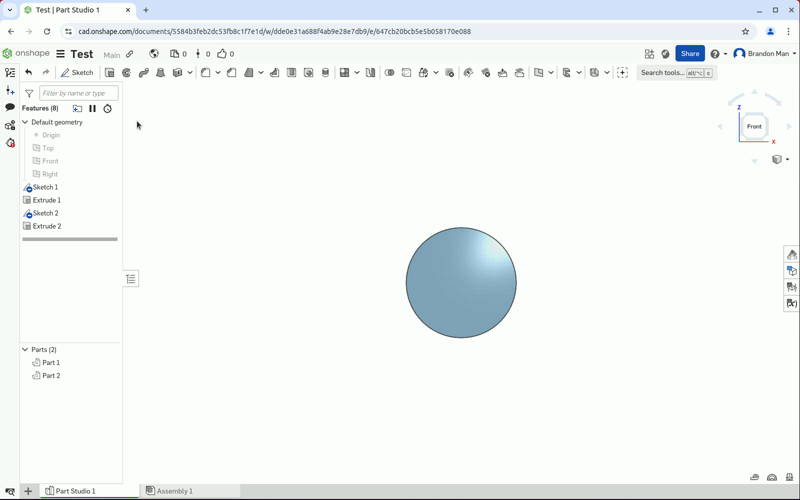
key(shift+7)
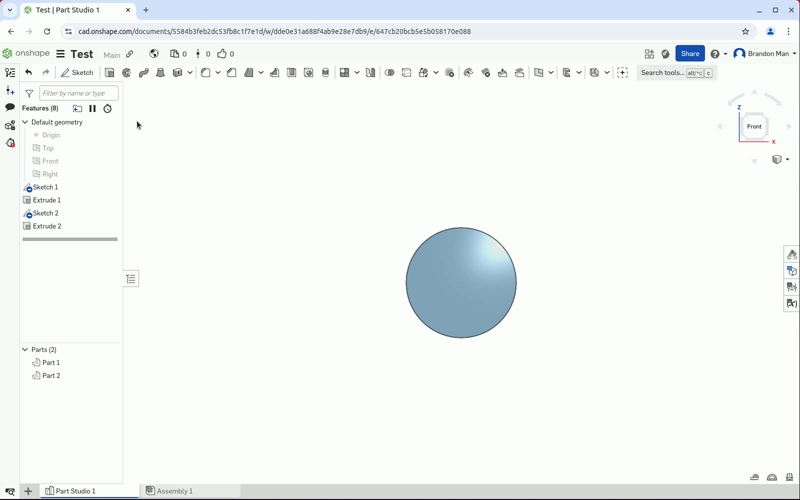
key(left, 2)
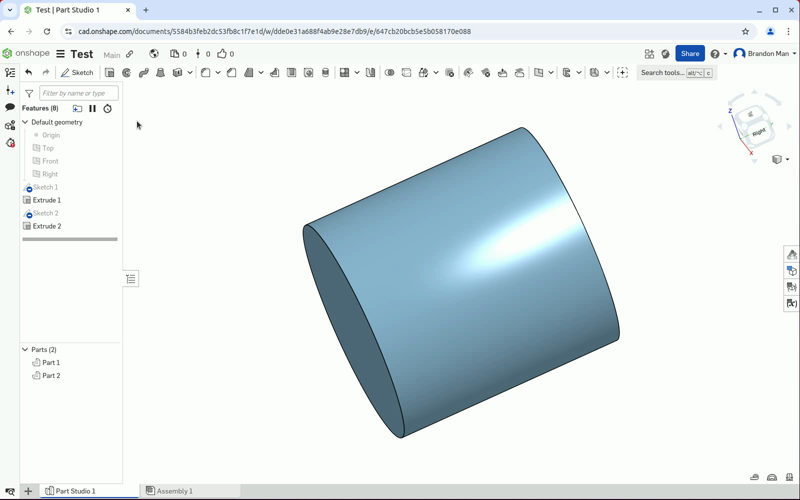
key(down, 2)
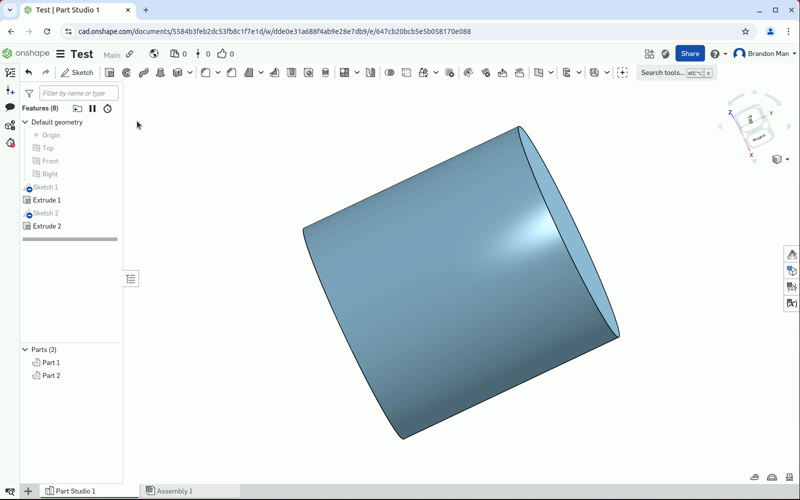
key(up, 2)
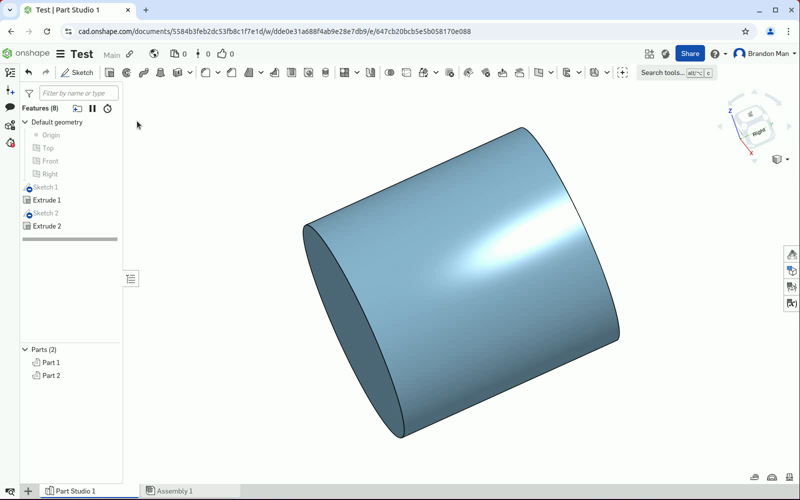
key(right, 2)
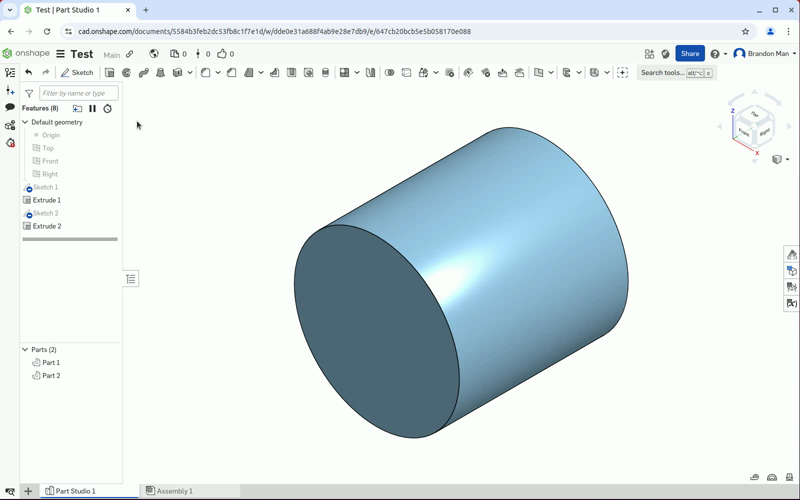
mouse_move(73, 189)
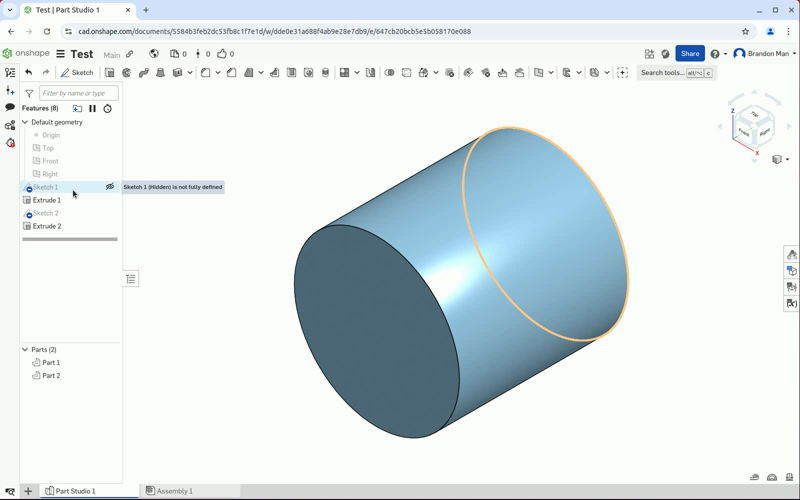
click(73, 189)